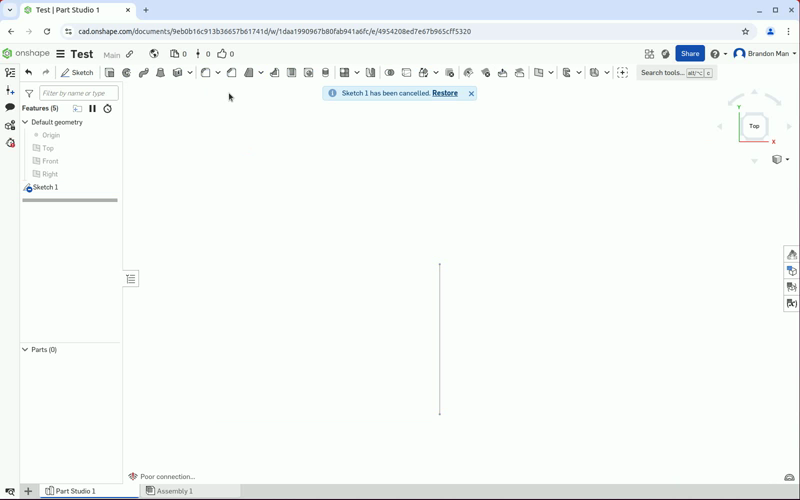
key(shift+h)
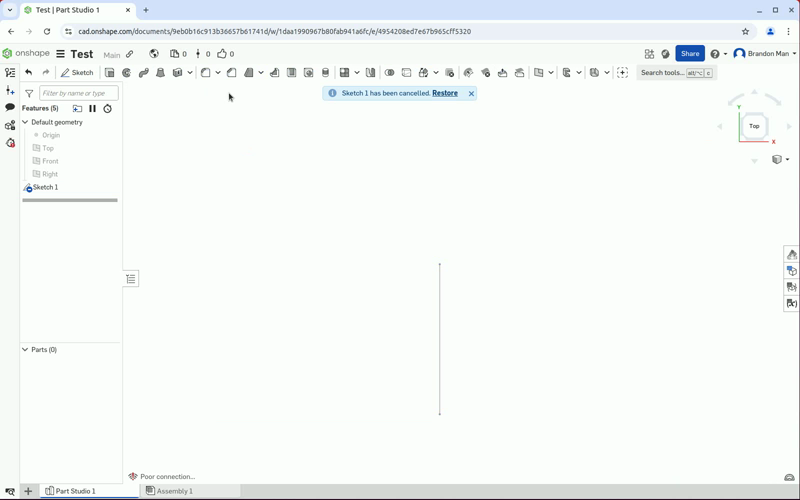
key(shift+s)
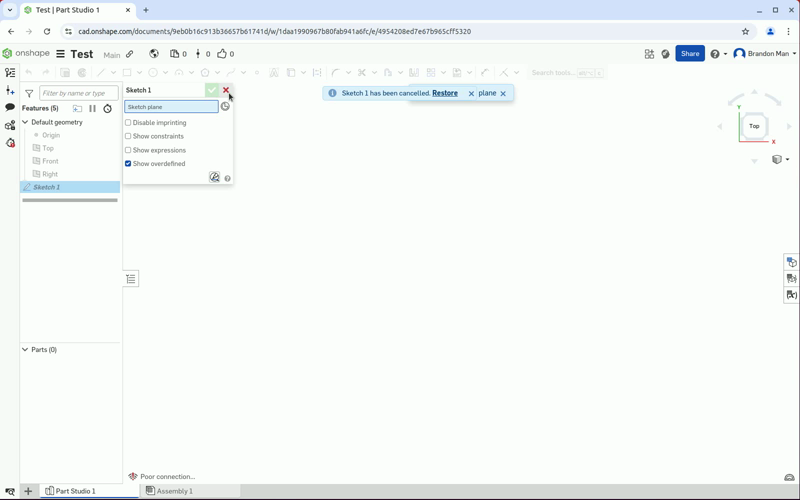
mouse_move(73, 150)
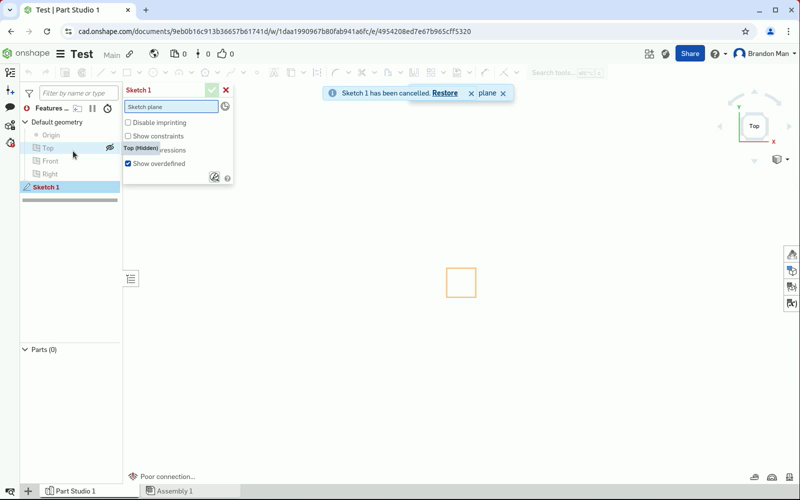
click(73, 150)
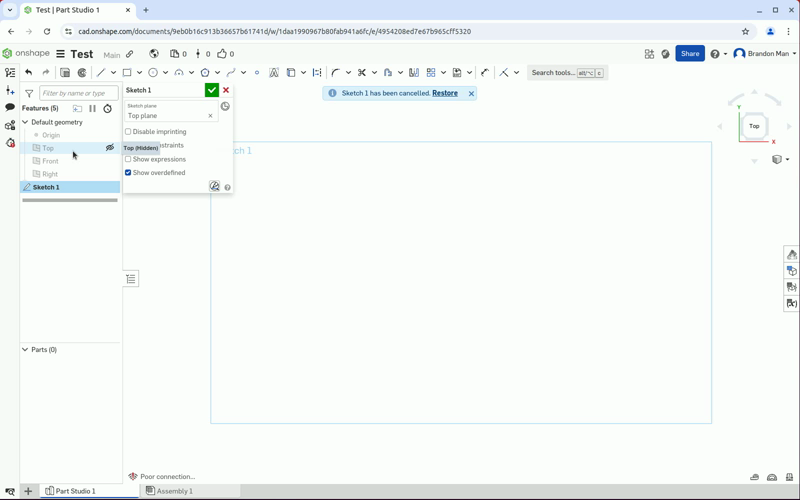
mouse_move(73, 352)
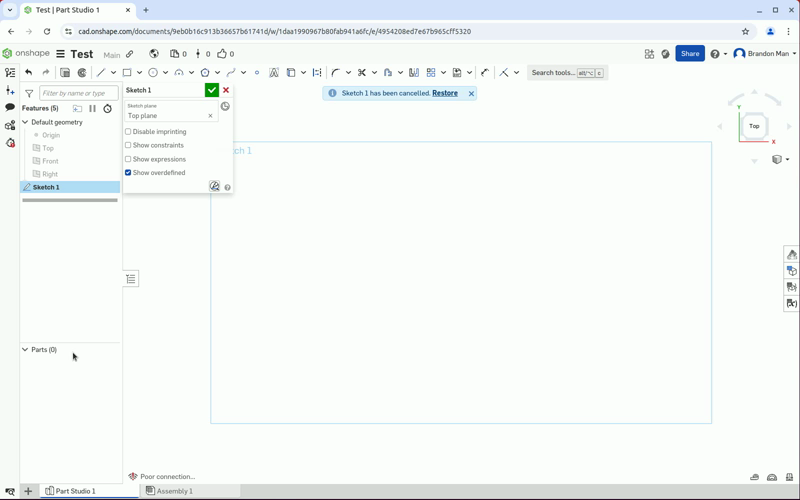
key(y)
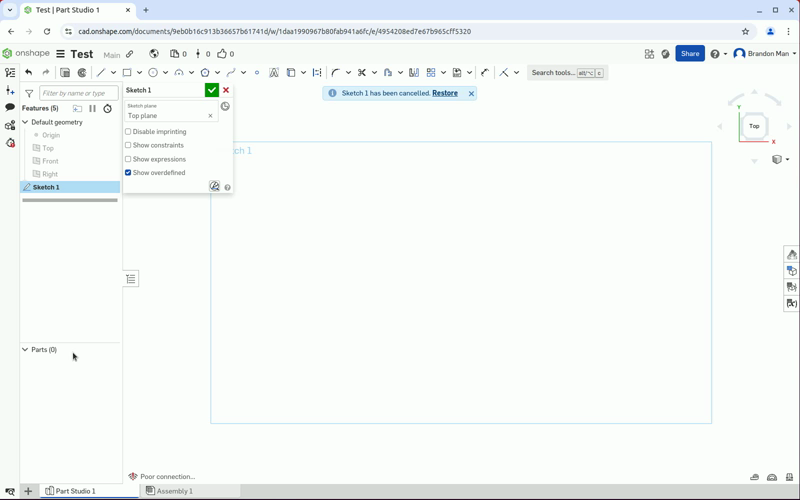
key(c)
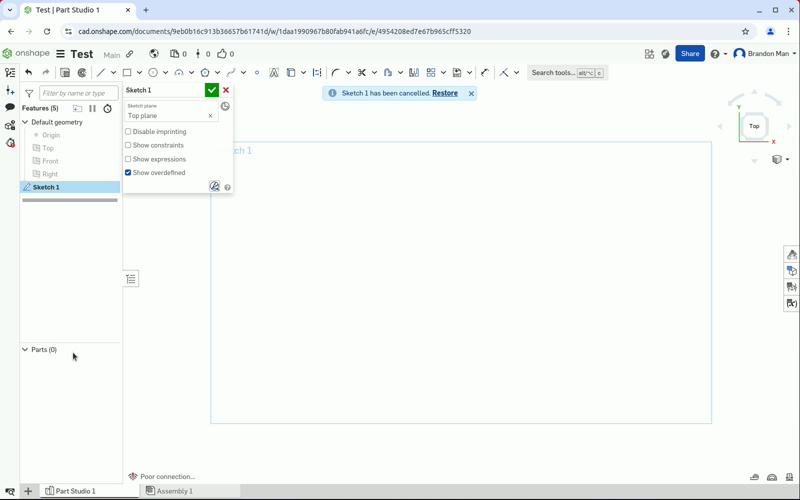
key_down(shift)
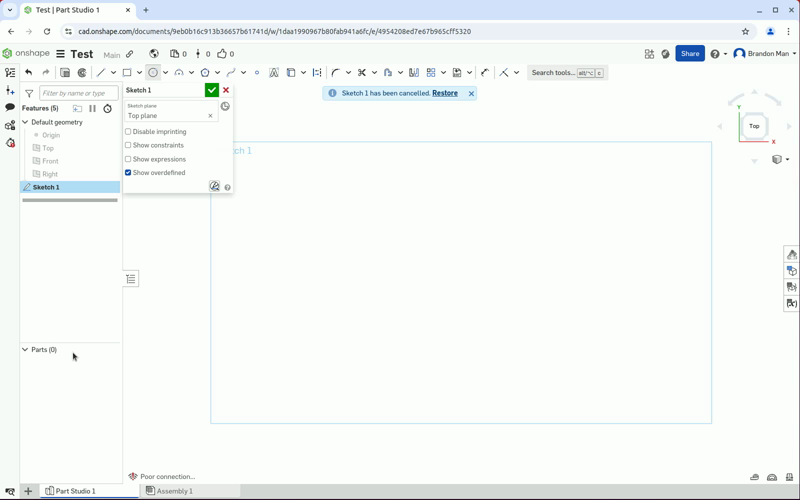
mouse_move(461, 282)
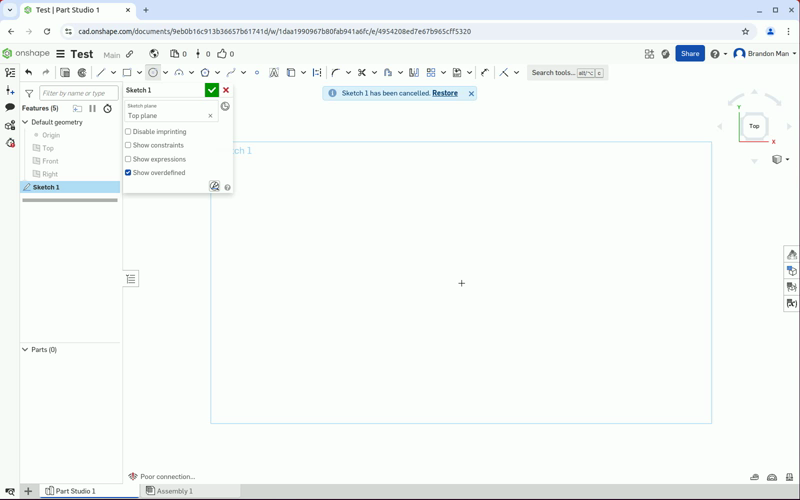
click(461, 282)
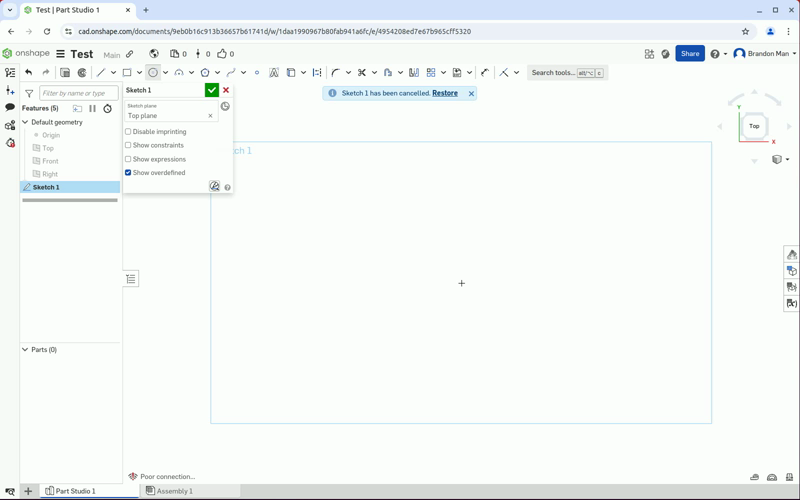
key_up(shift)
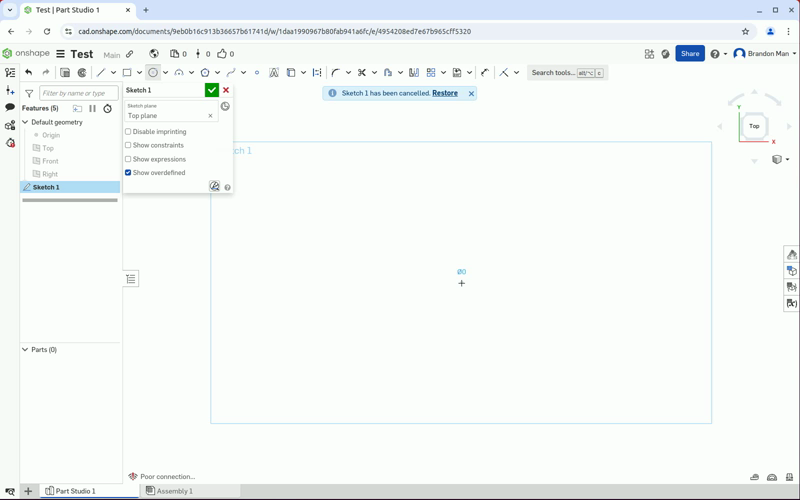
mouse_move(562, 282)
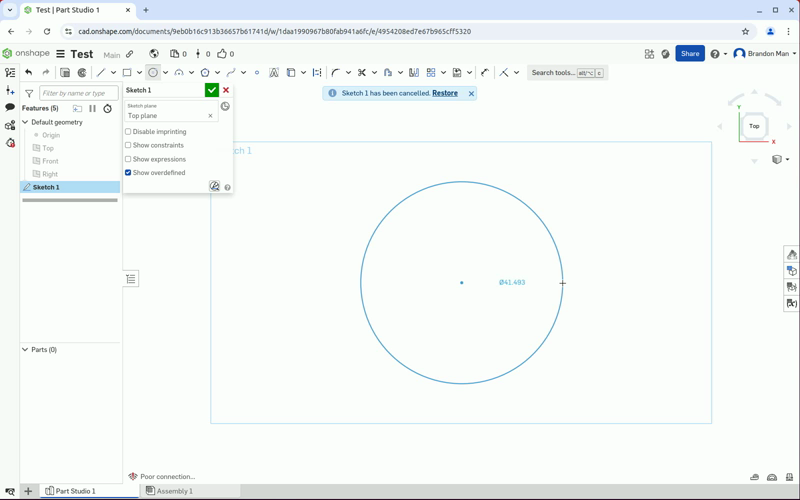
click(562, 282)
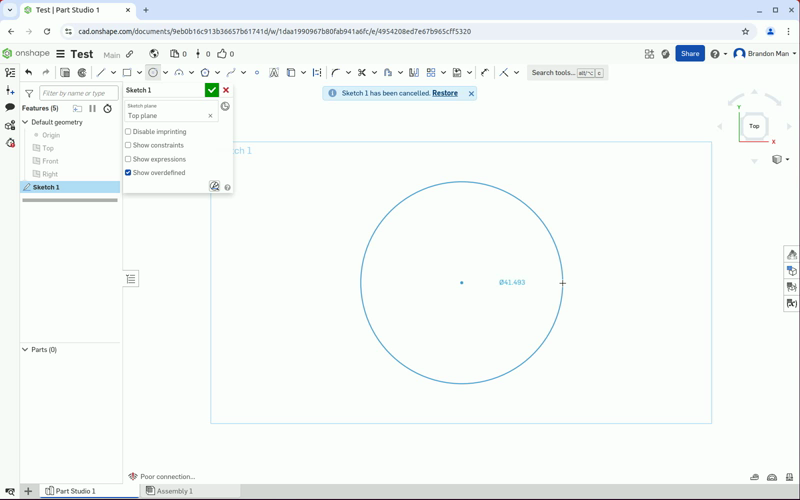
key(esc)
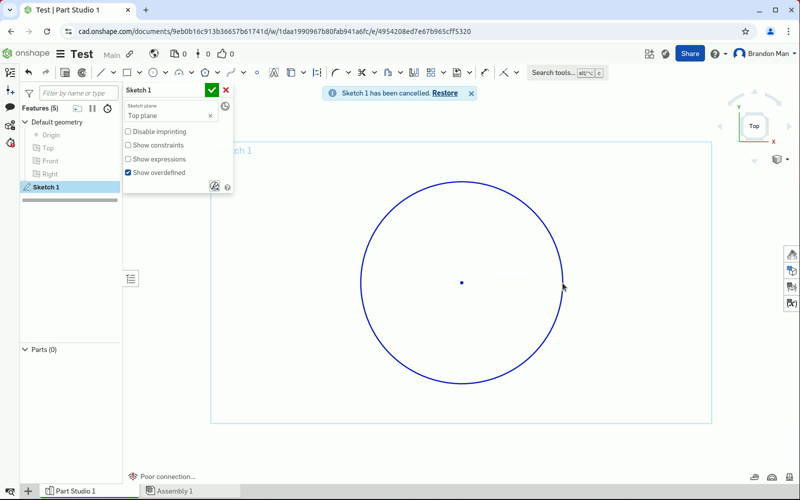
mouse_move(469, 210)
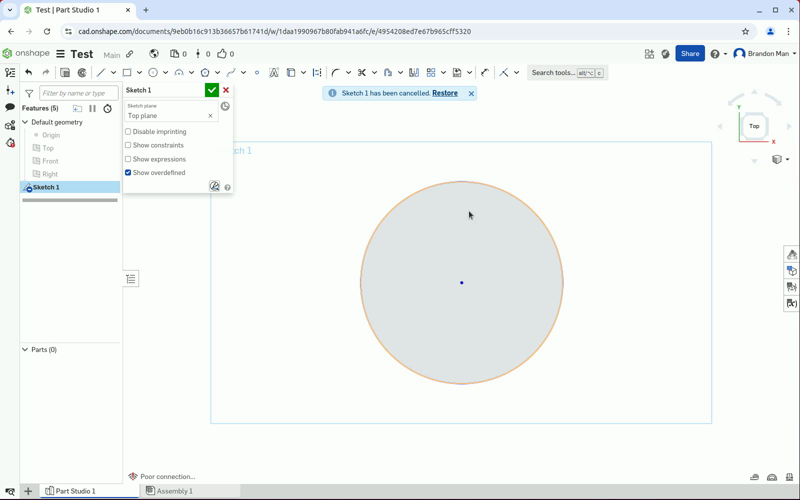
click(469, 210)
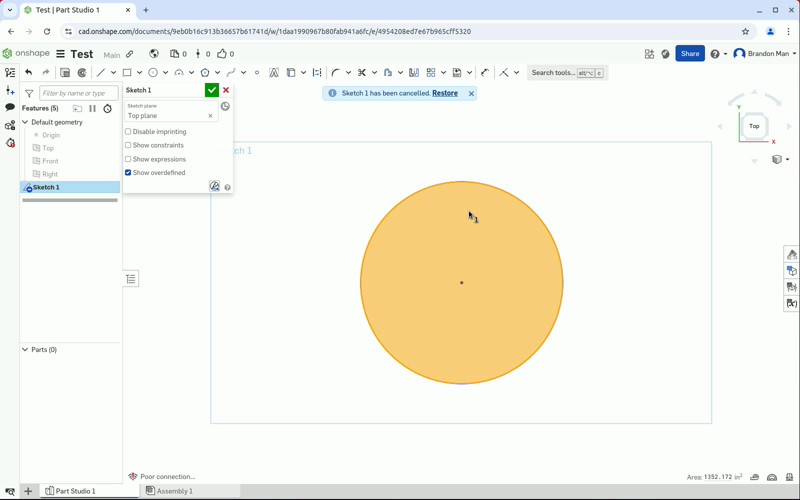
mouse_move(73, 352)
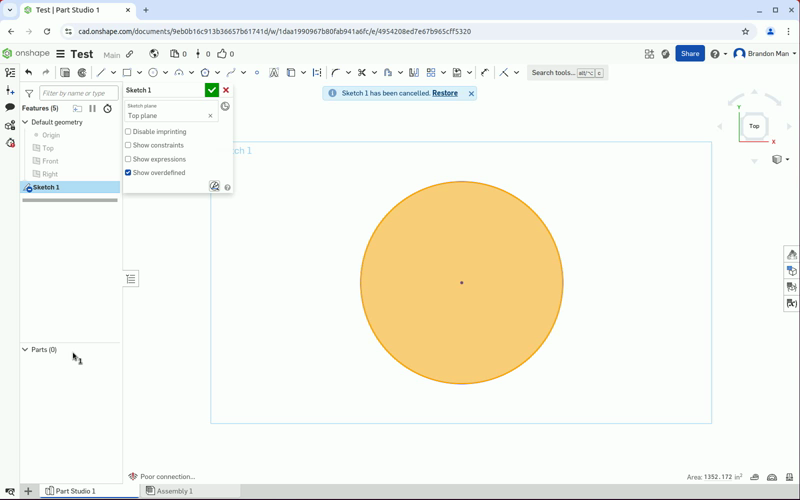
key(shift+y)
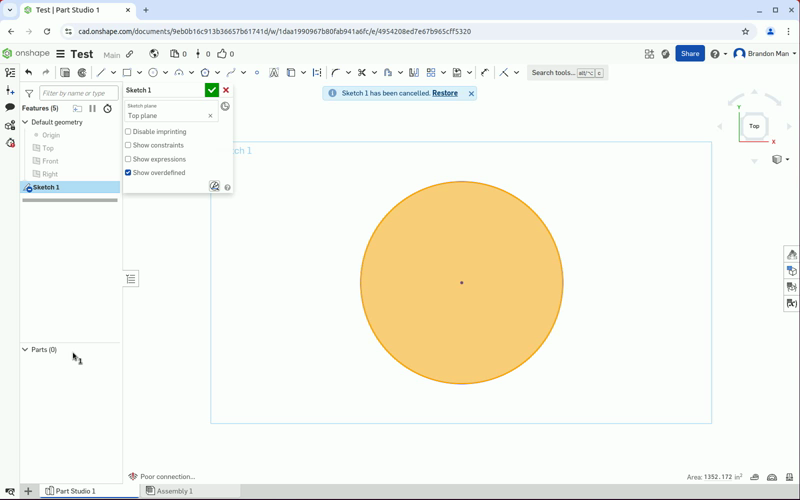
key(shift+e)
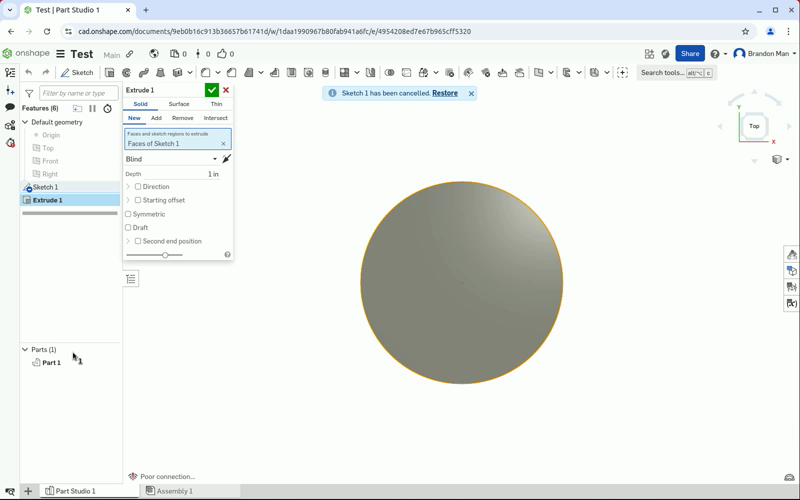
mouse_move(143, 106)
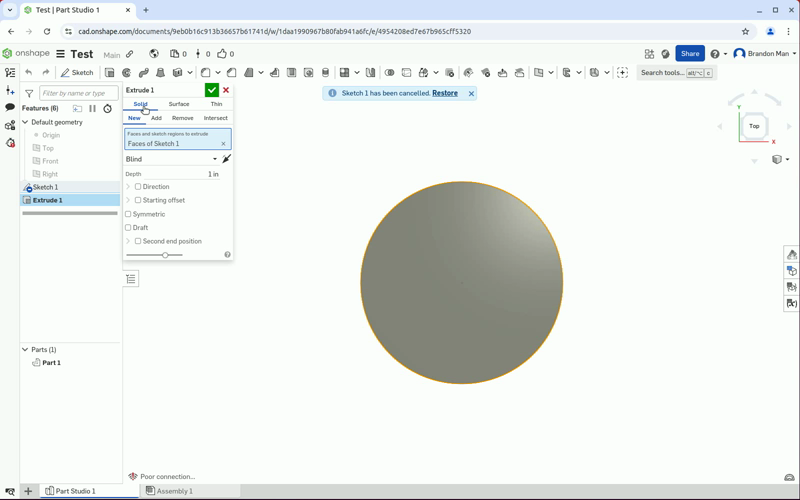
click(143, 106)
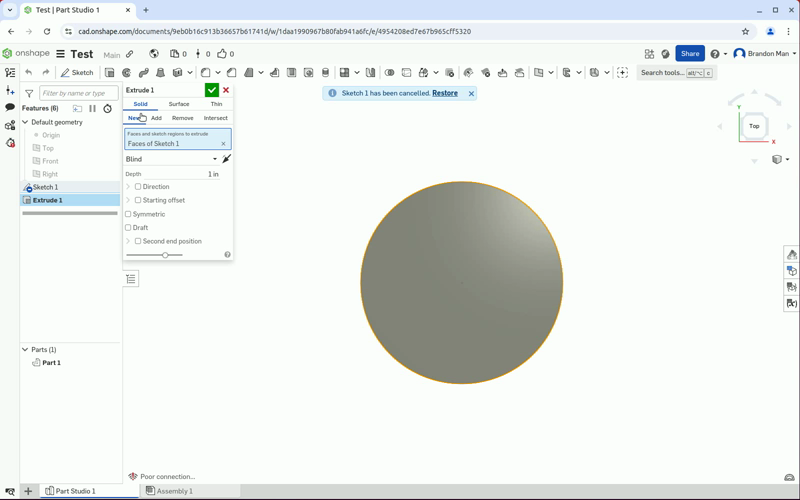
mouse_move(137, 120)
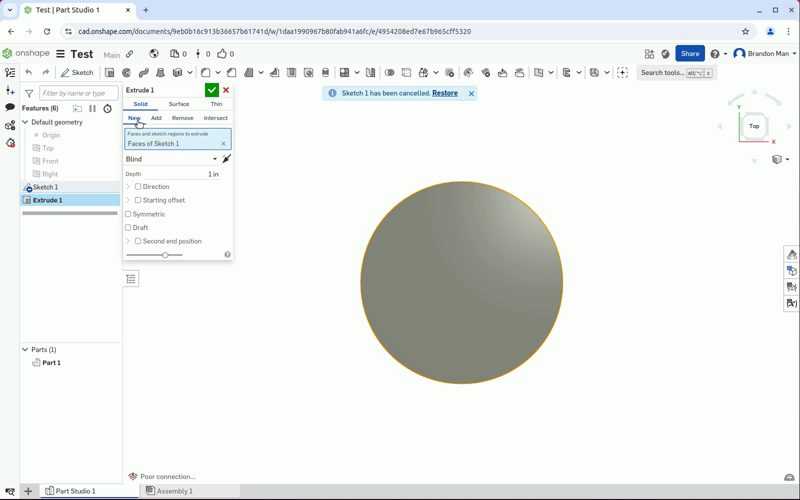
click(137, 120)
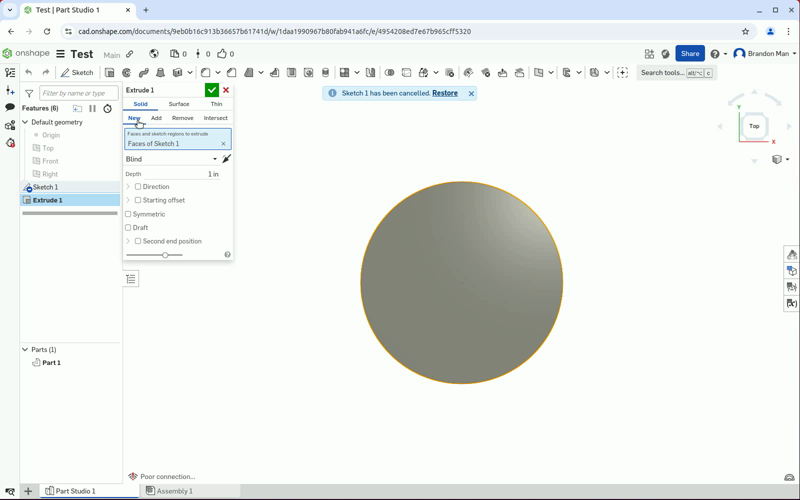
key(tab, 4)
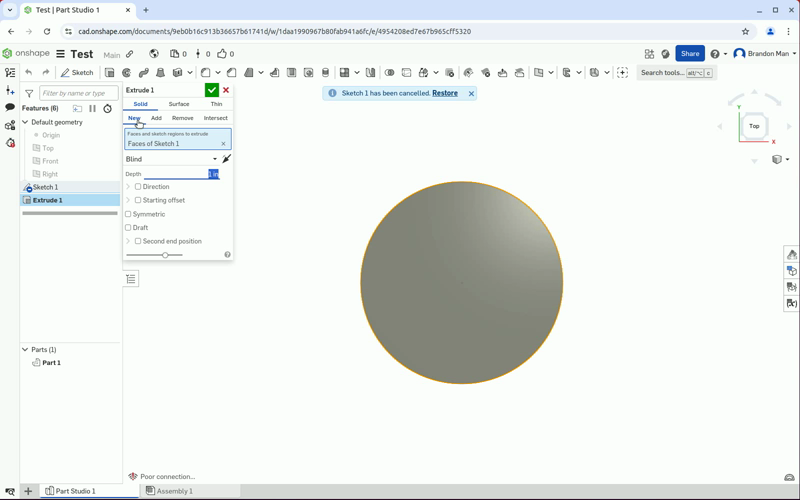
text(0.963)
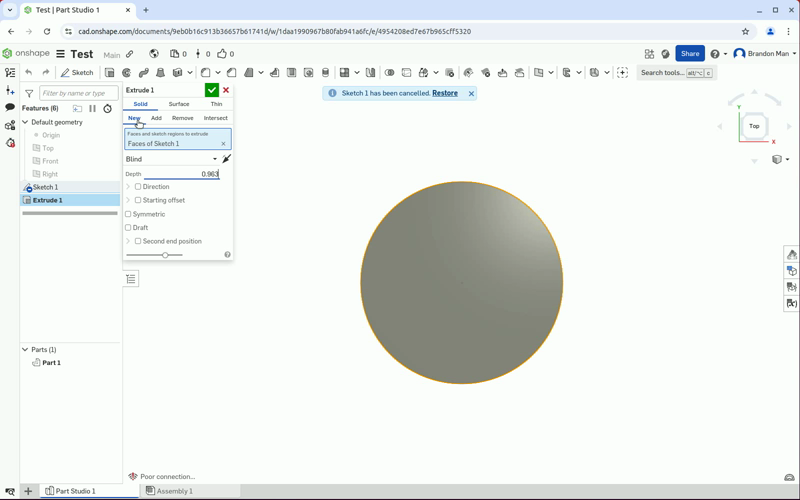
key(tab, 3)
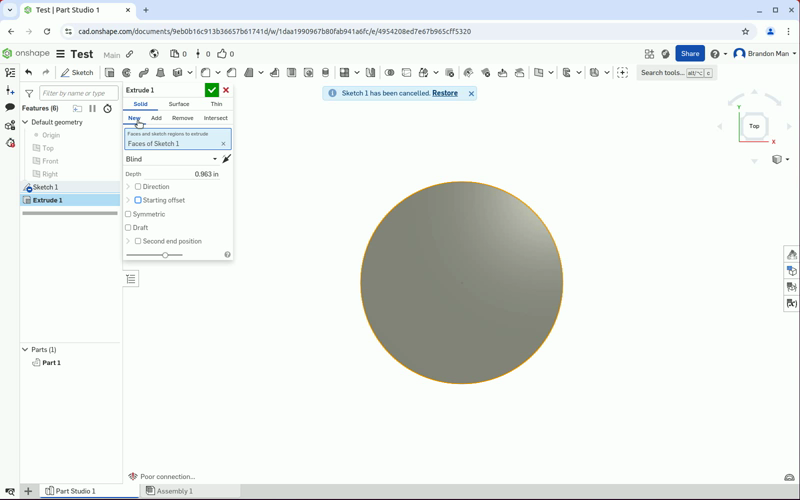
key(tab, 2)
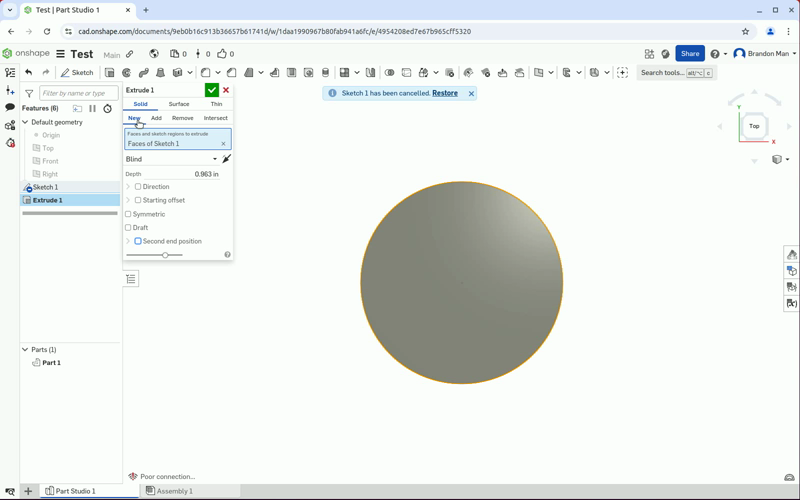
key(space)
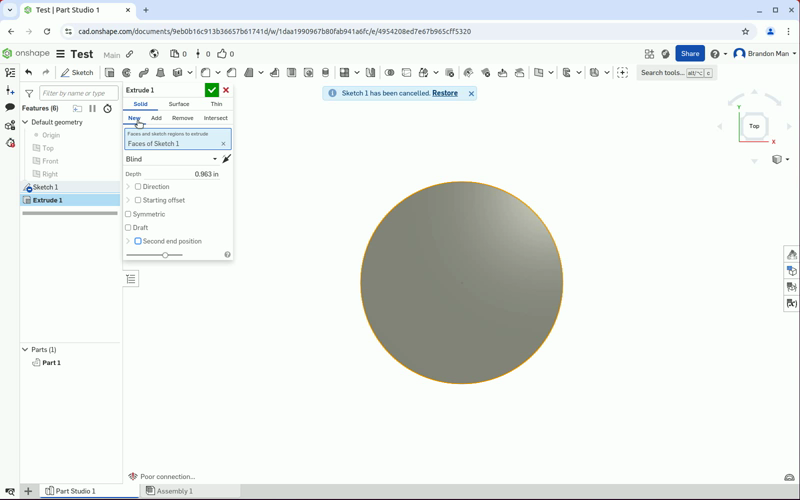
key(tab, 3)
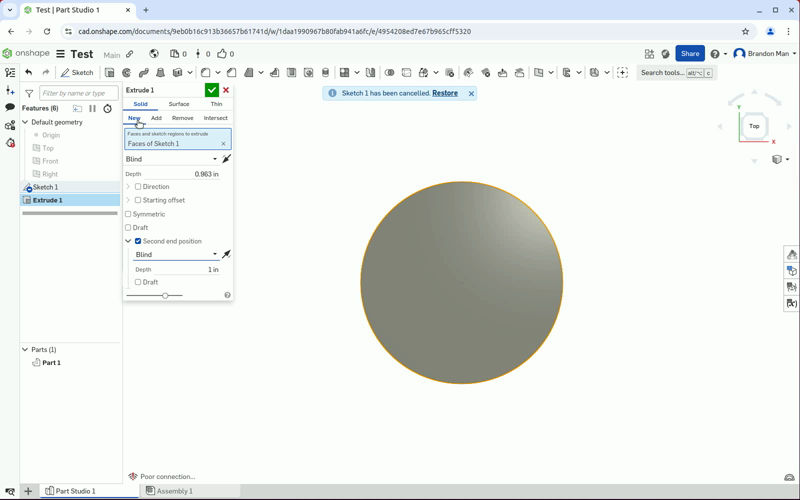
text(0.963)
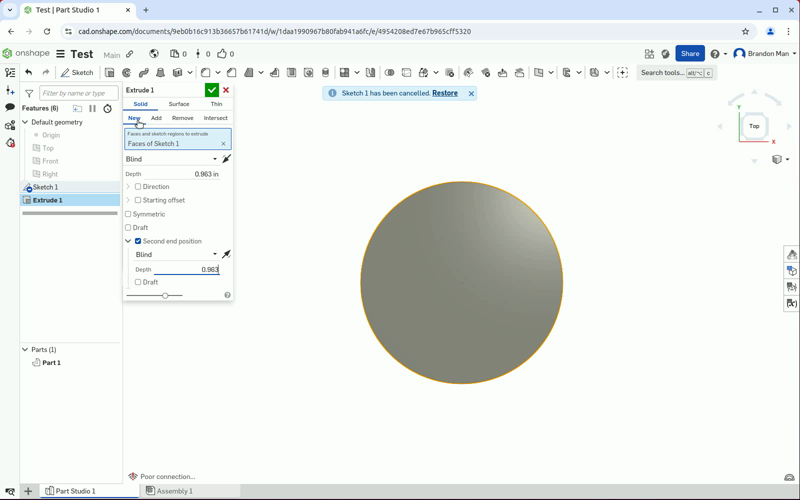
key(enter)
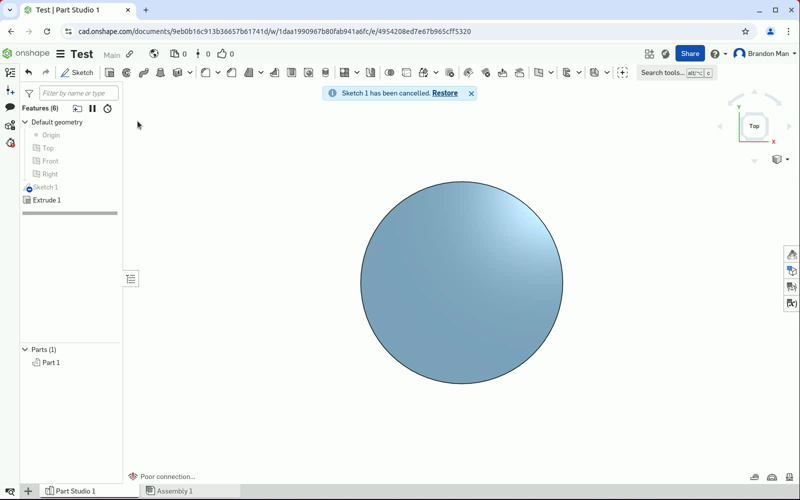
key(shift+h)
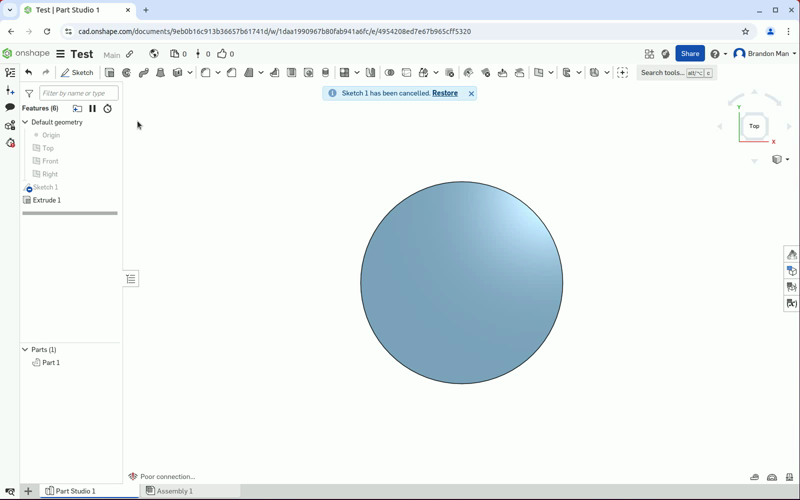
key(shift+h)
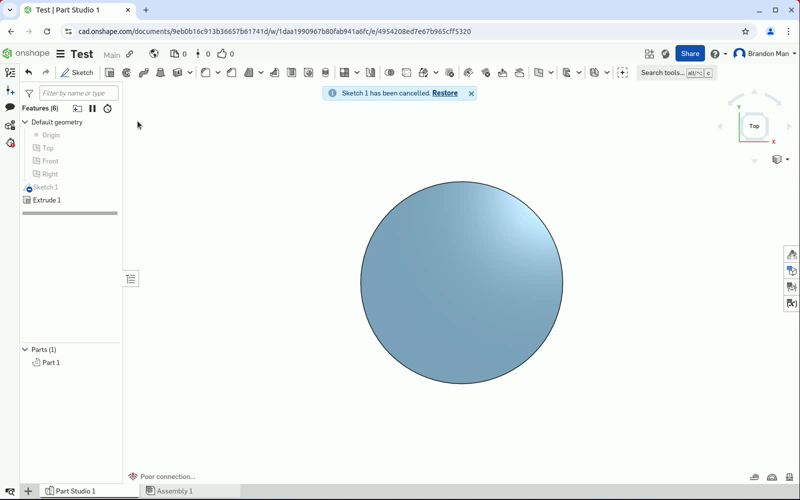
mouse_move(73, 189)
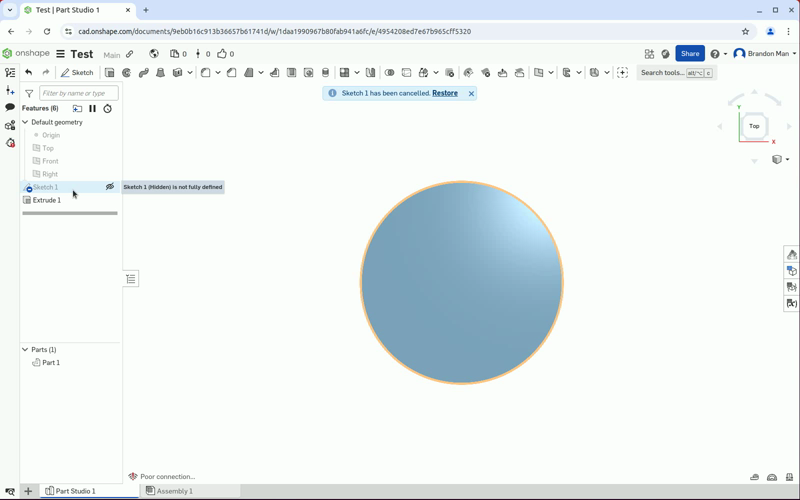
click(73, 189)
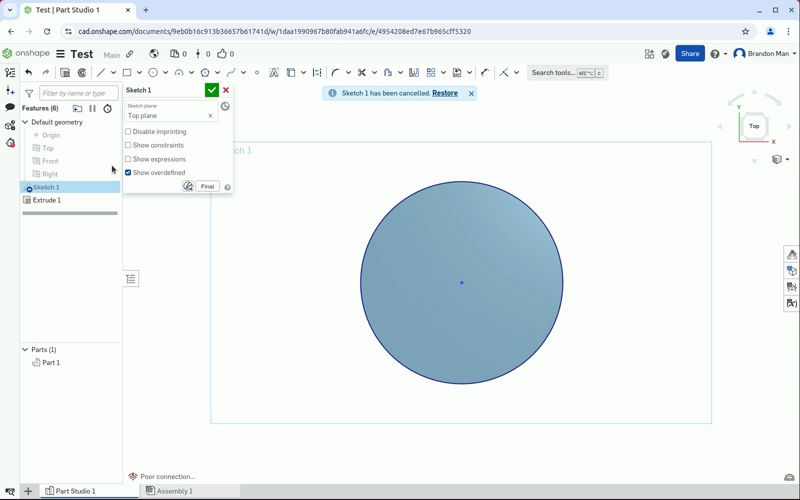
mouse_move(229, 92)
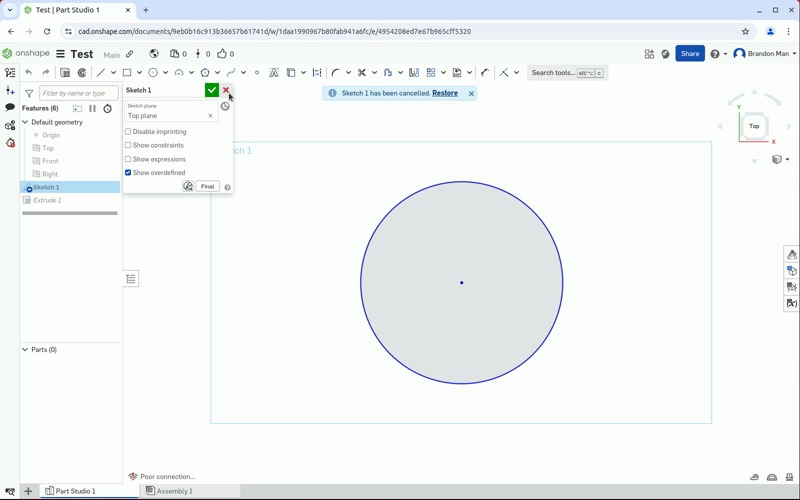
click(229, 92)
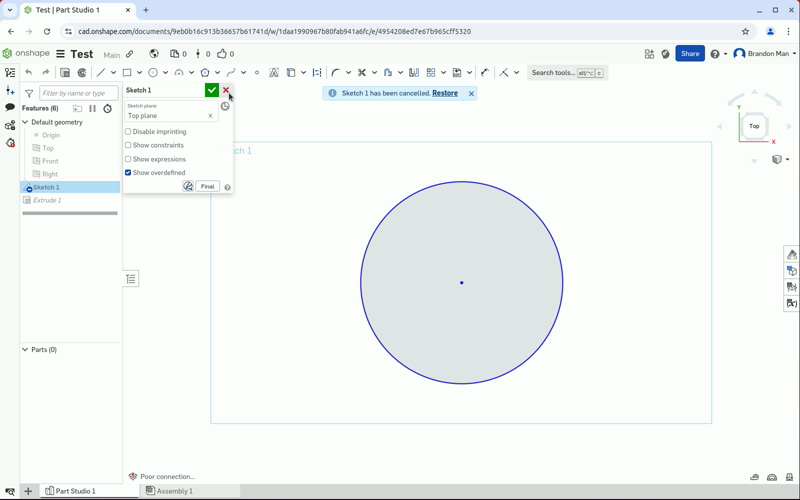
key(shift+s)
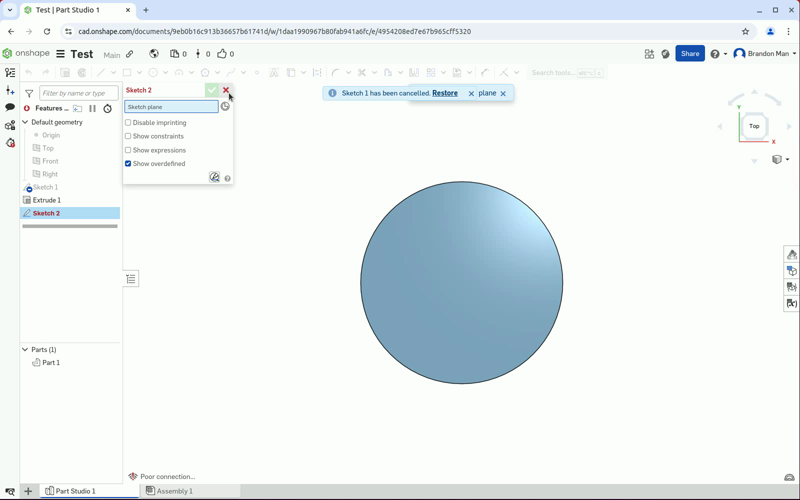
mouse_move(73, 150)
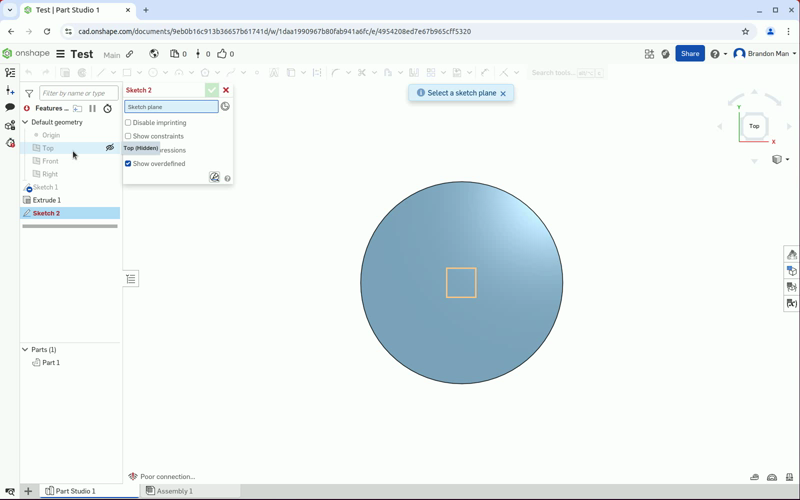
click(73, 150)
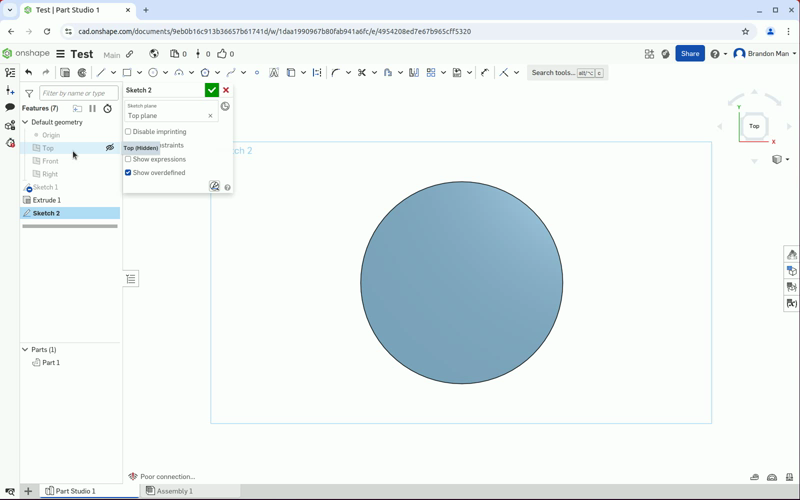
mouse_move(73, 352)
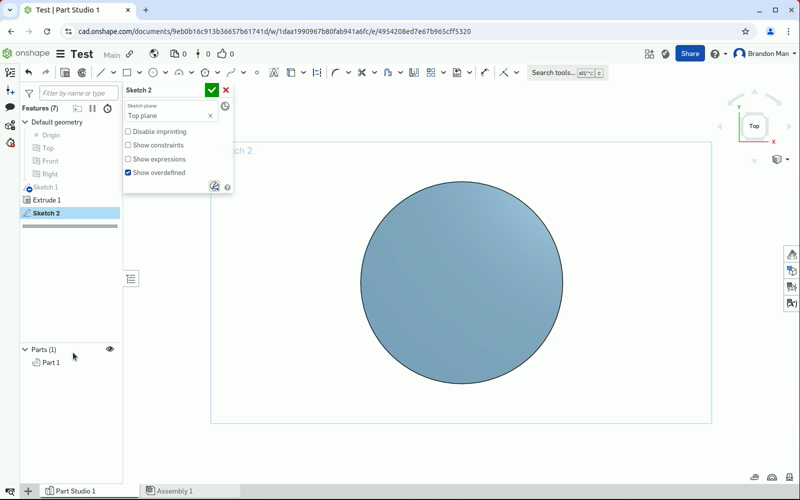
key(y)
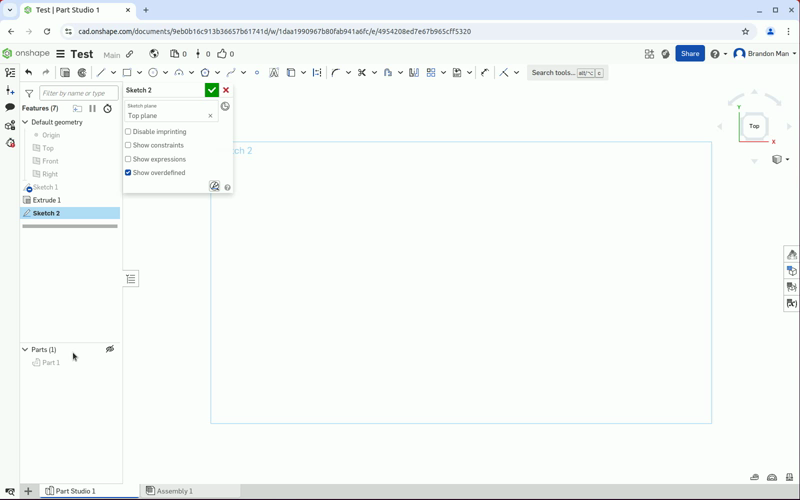
key(c)
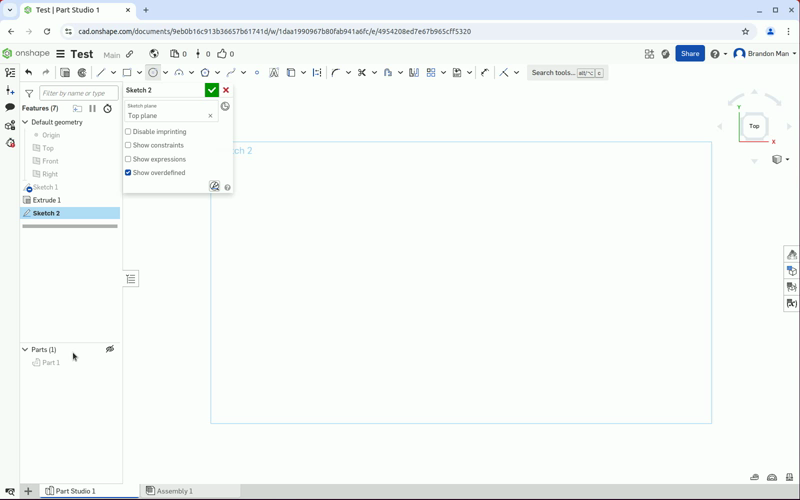
key_down(shift)
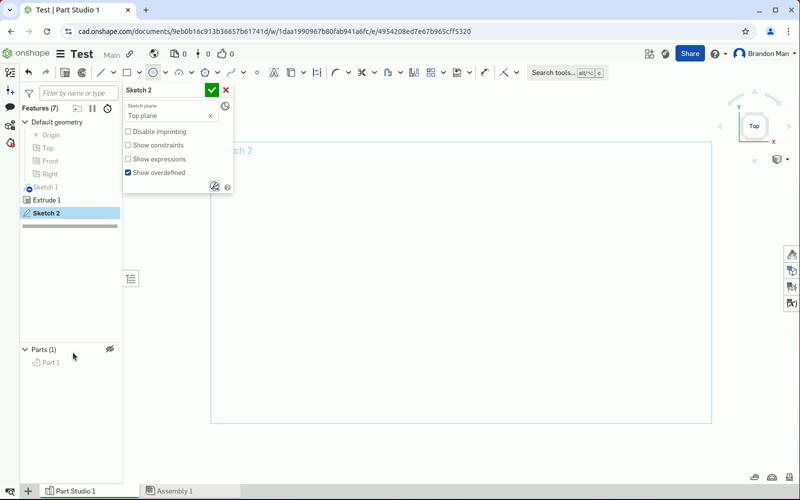
mouse_move(461, 282)
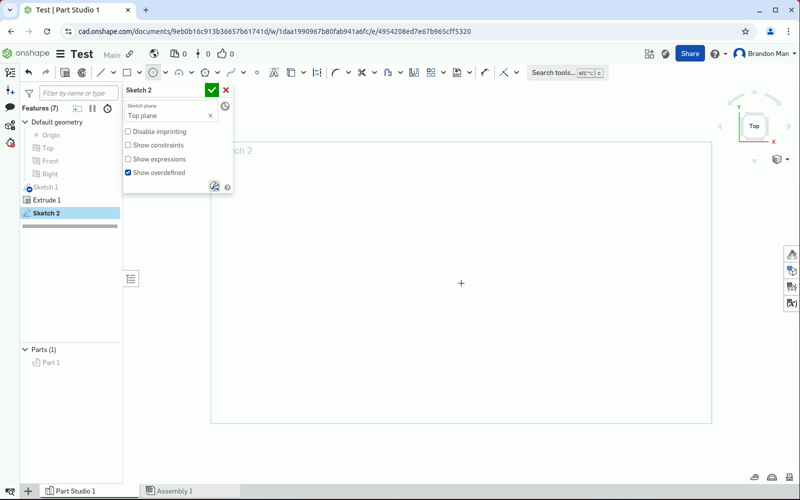
click(461, 282)
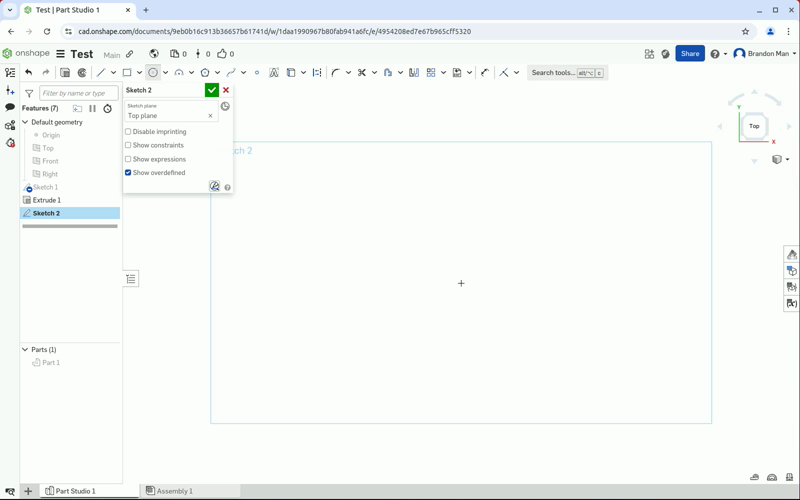
key_up(shift)
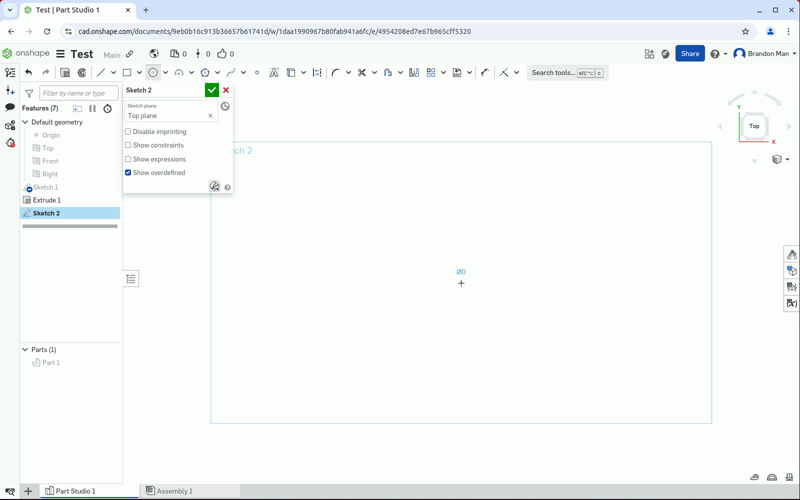
mouse_move(574, 282)
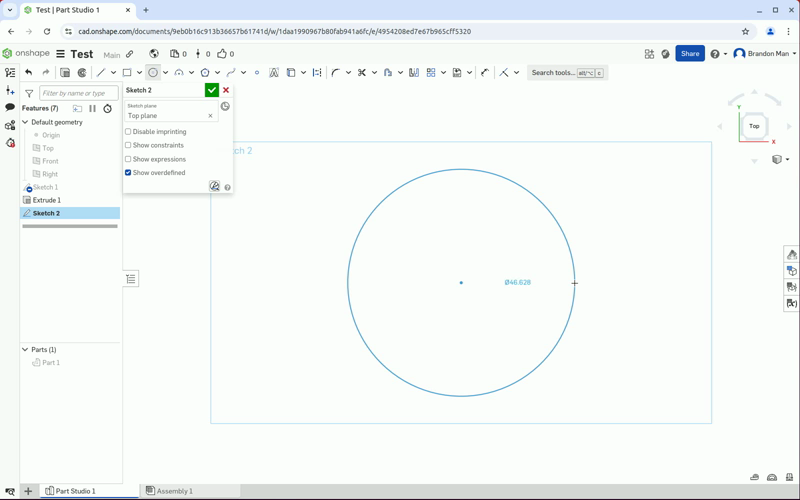
click(574, 282)
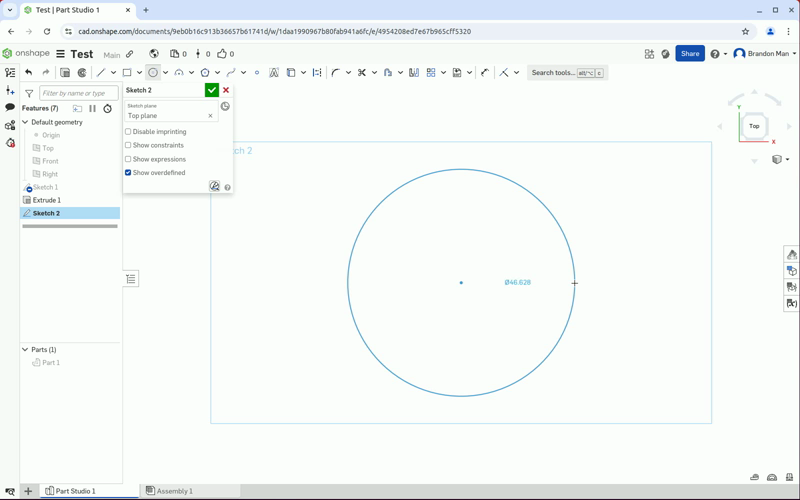
key(esc)
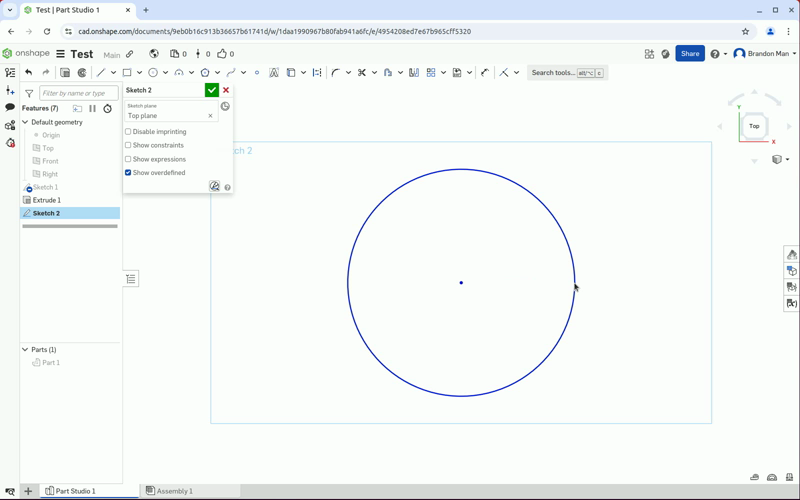
key(c)
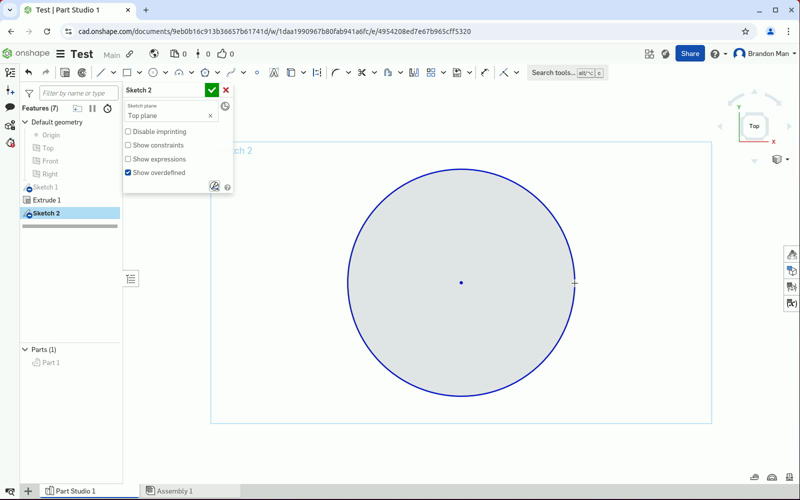
key_down(shift)
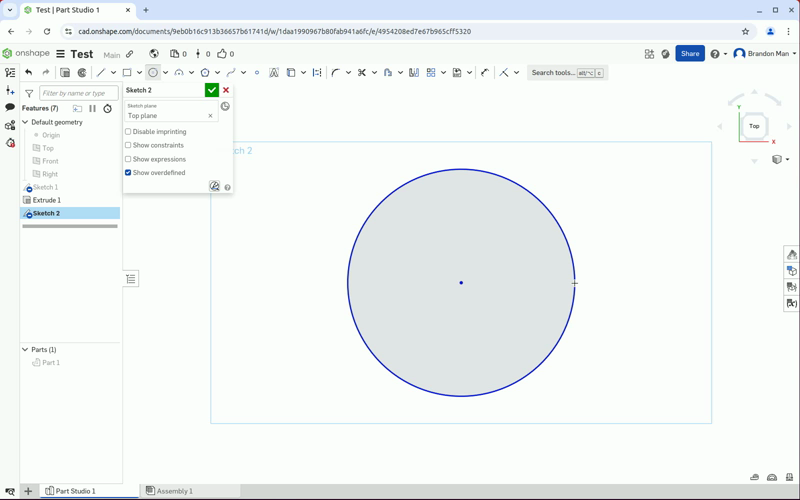
mouse_move(461, 282)
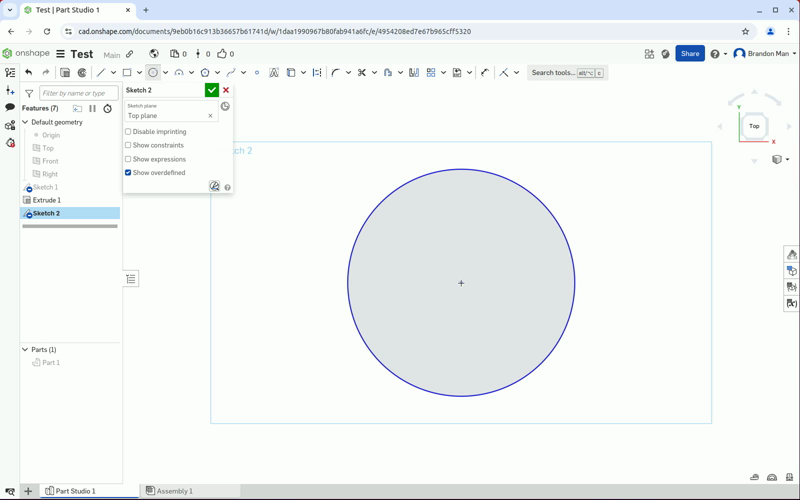
click(461, 282)
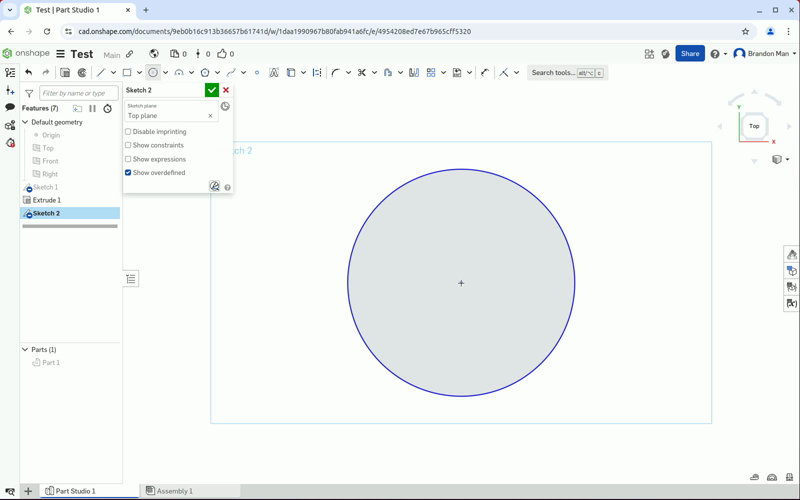
key_up(shift)
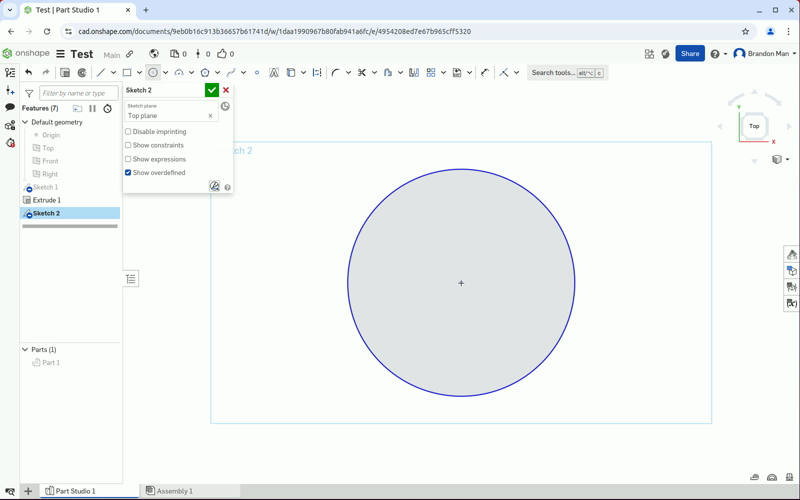
mouse_move(560, 282)
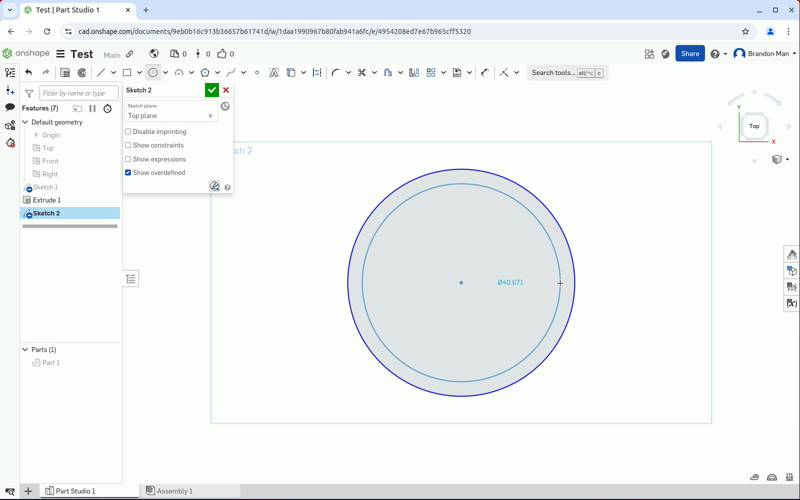
click(560, 282)
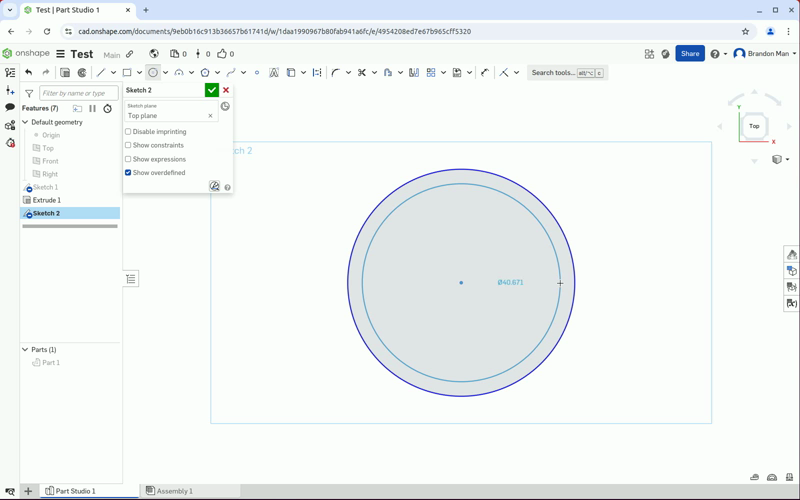
key(esc)
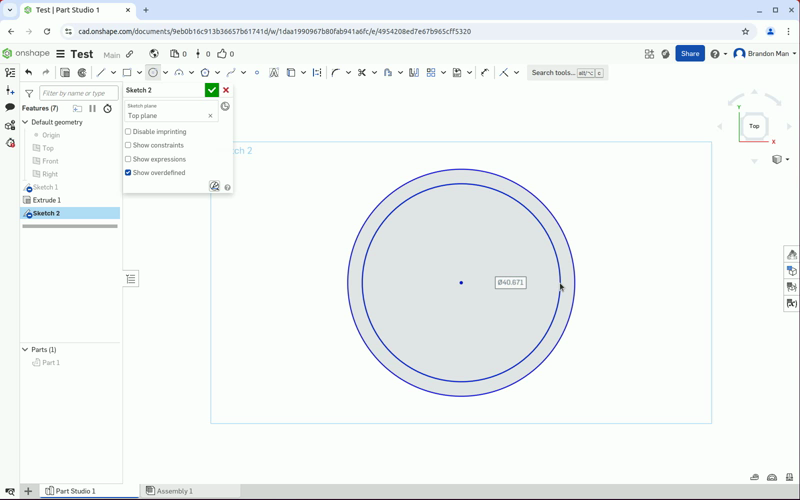
mouse_move(465, 389)
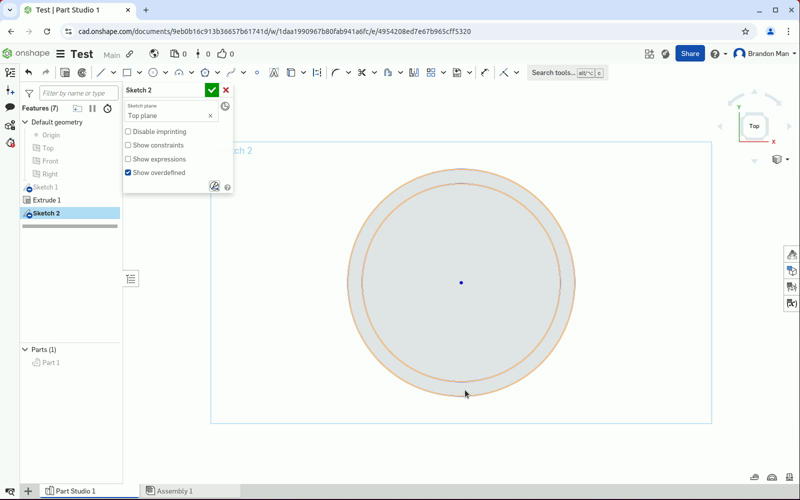
click(465, 389)
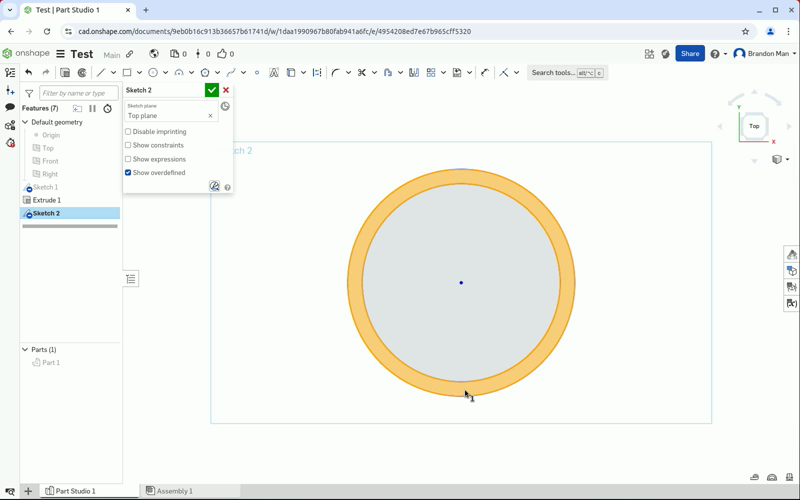
mouse_move(73, 352)
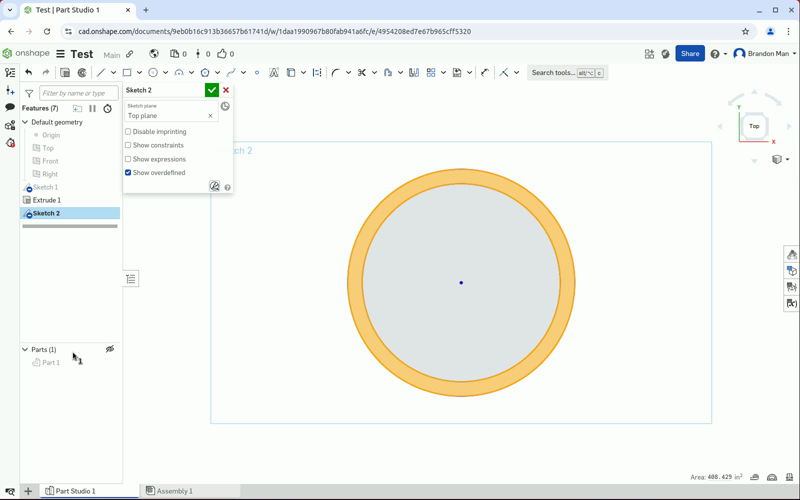
key(shift+y)
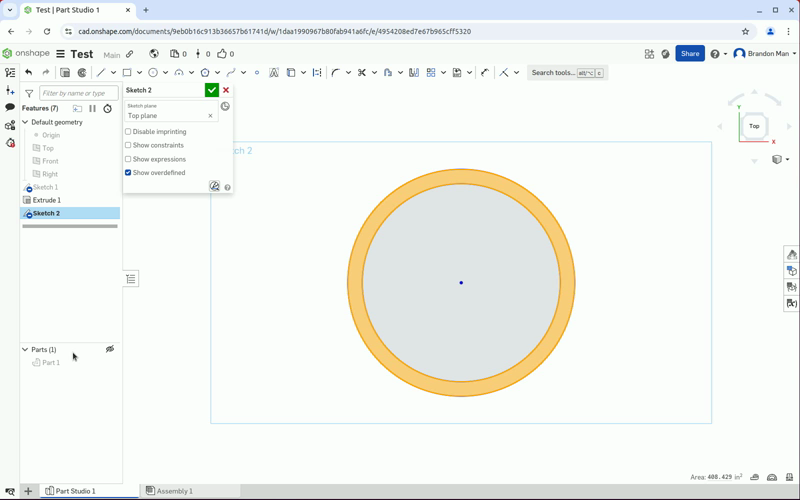
key(shift+e)
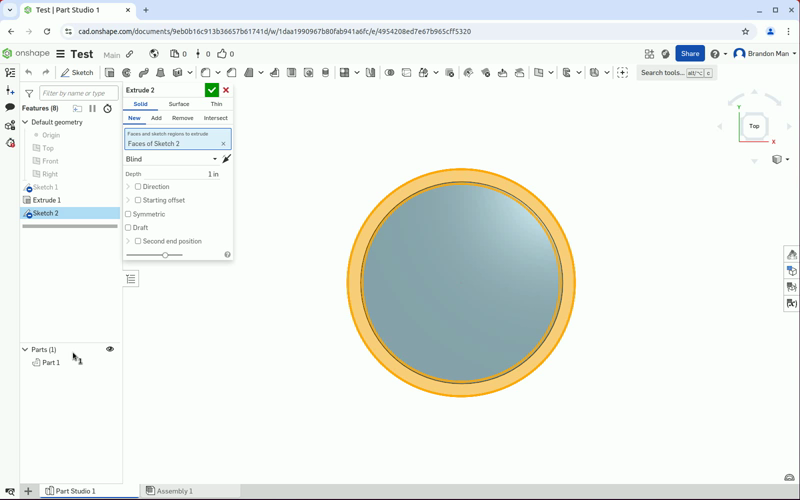
mouse_move(143, 106)
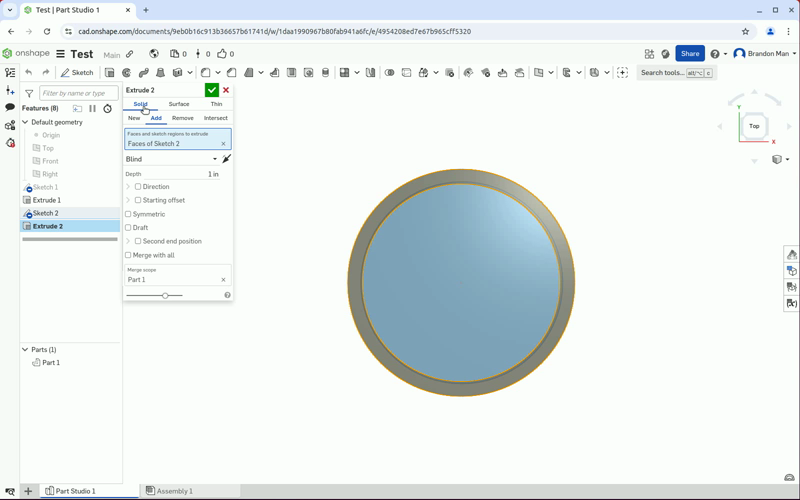
click(143, 106)
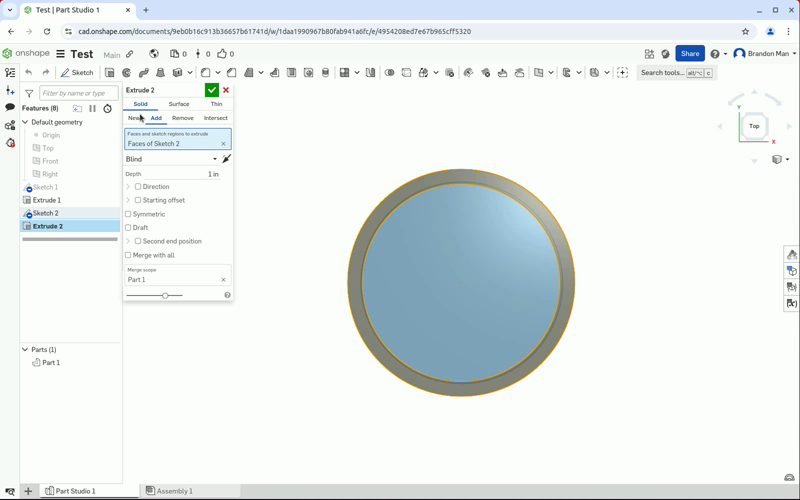
mouse_move(137, 120)
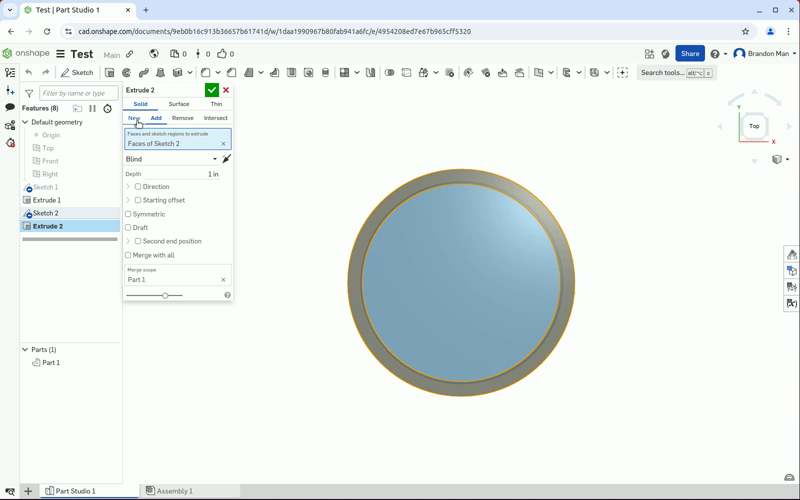
click(137, 120)
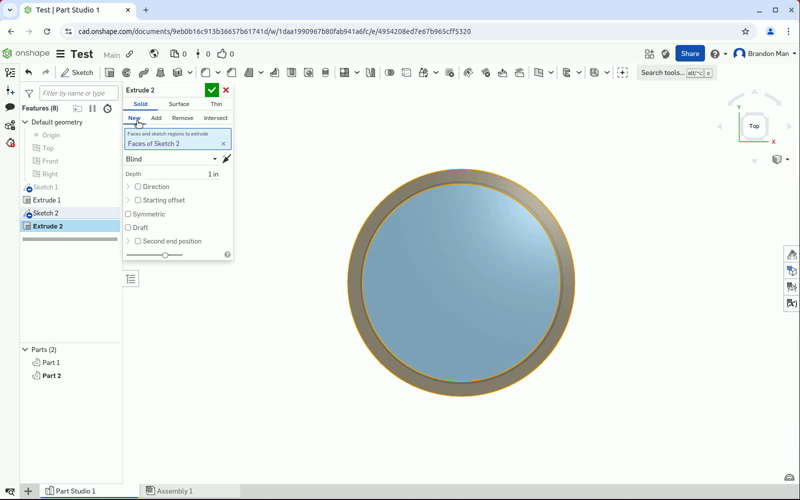
key(tab, 4)
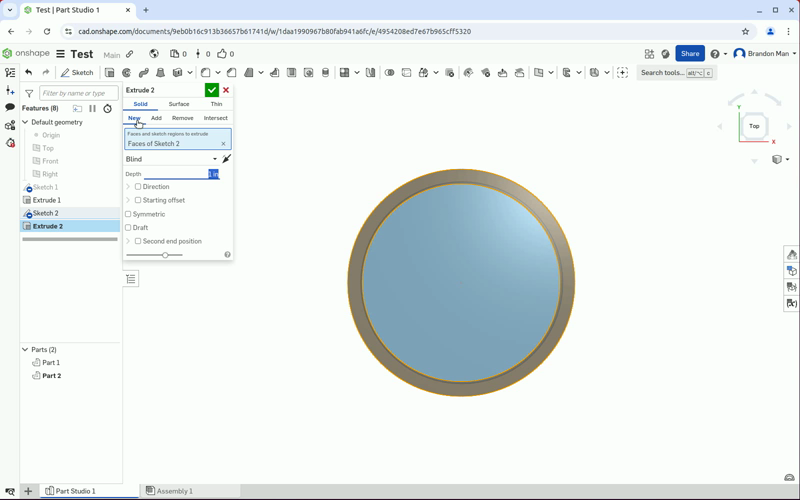
text(1.444)
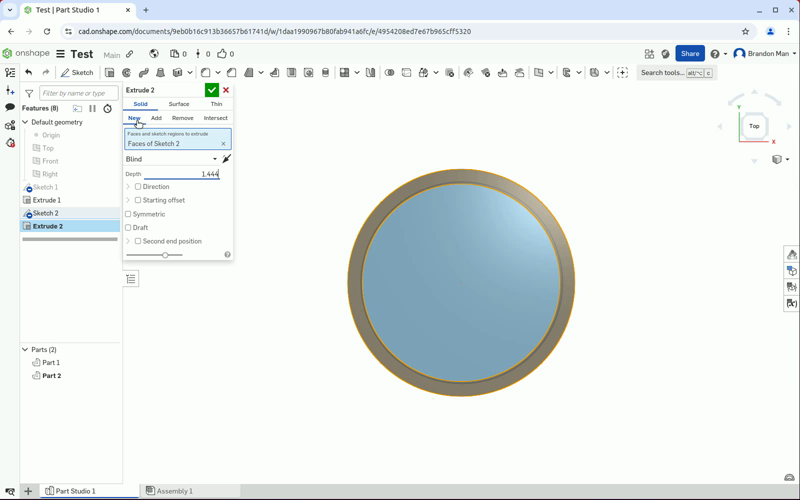
key(tab, 3)
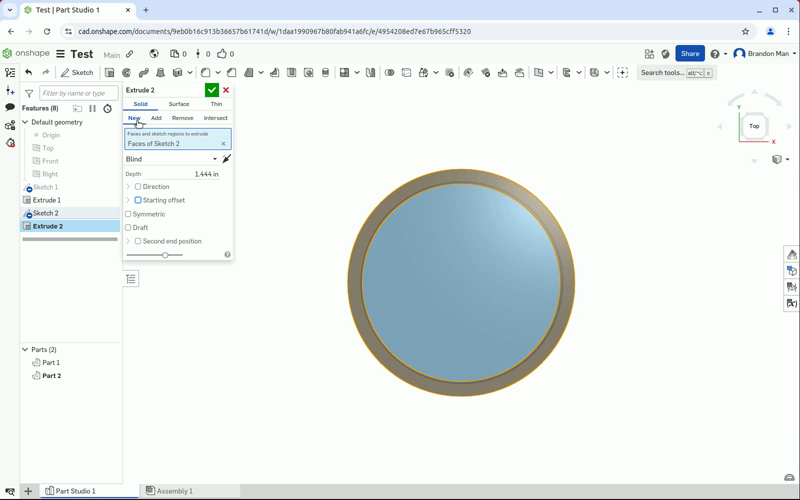
key(tab, 2)
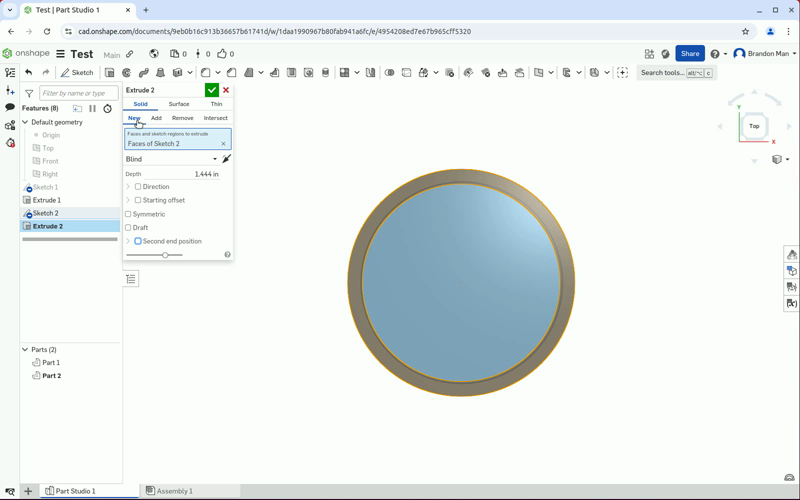
key(space)
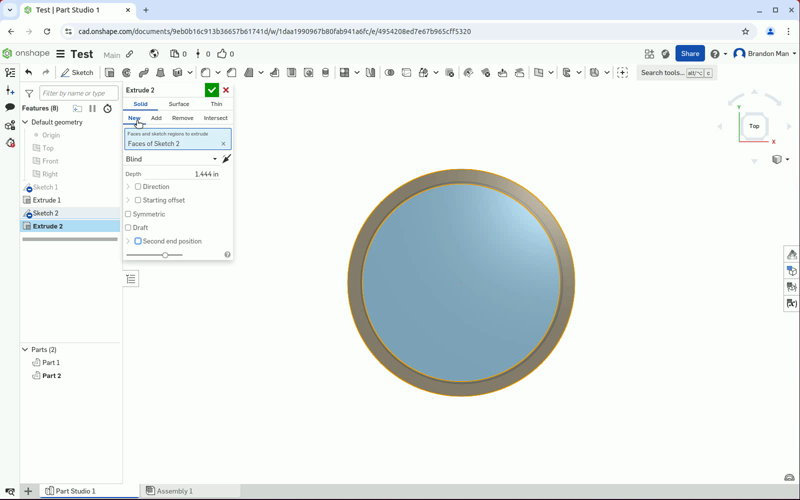
key(tab, 3)
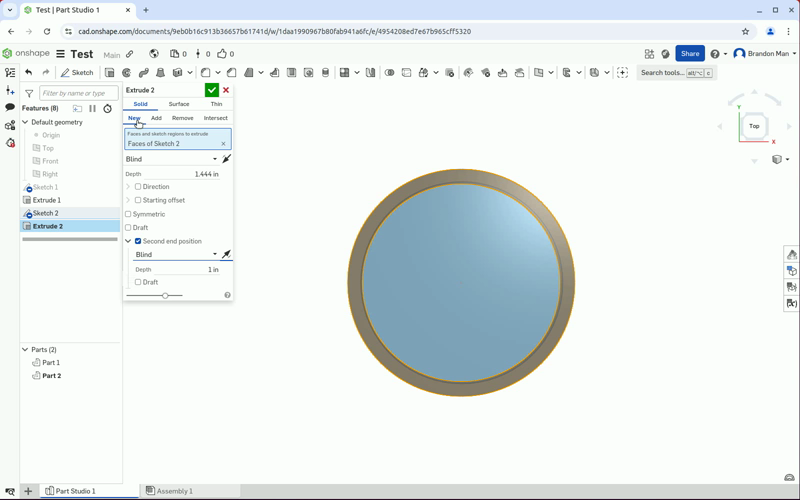
text(1.444)
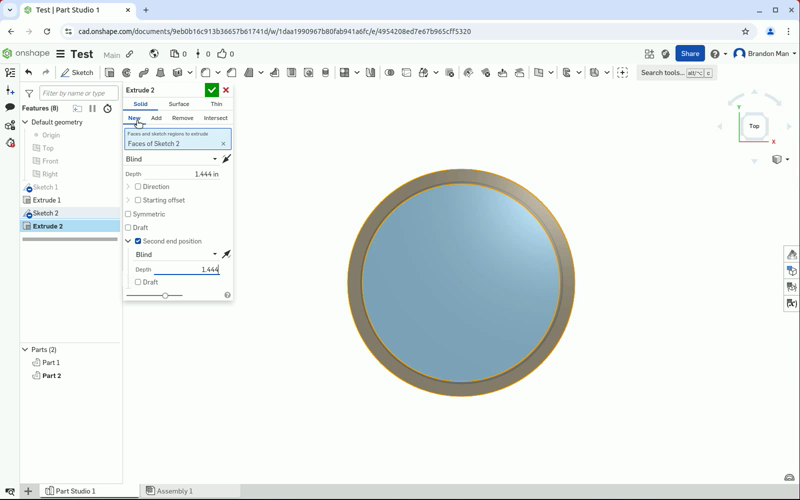
key(enter)
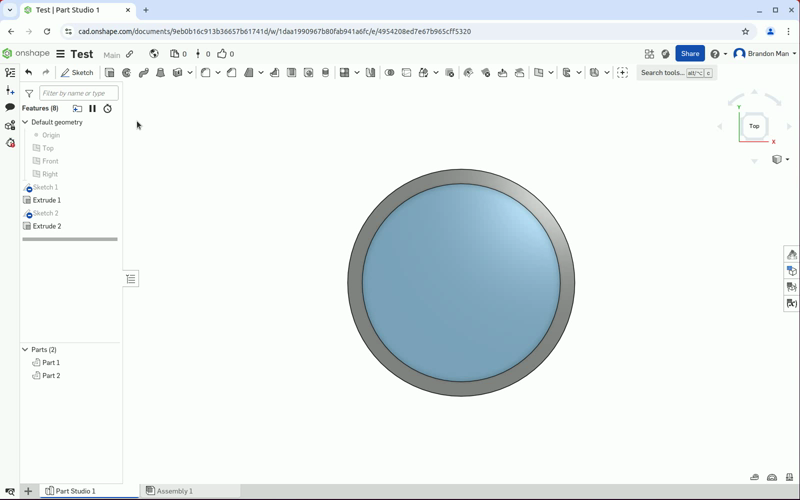
key(shift+h)
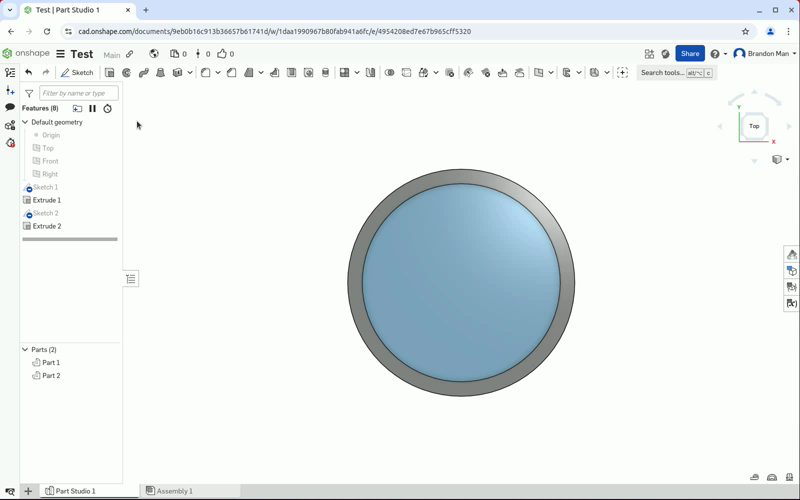
key(shift+h)
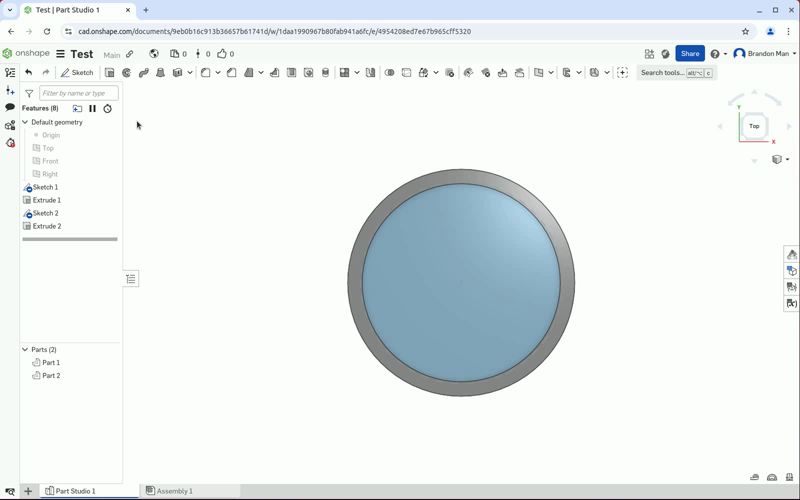
key(shift+7)
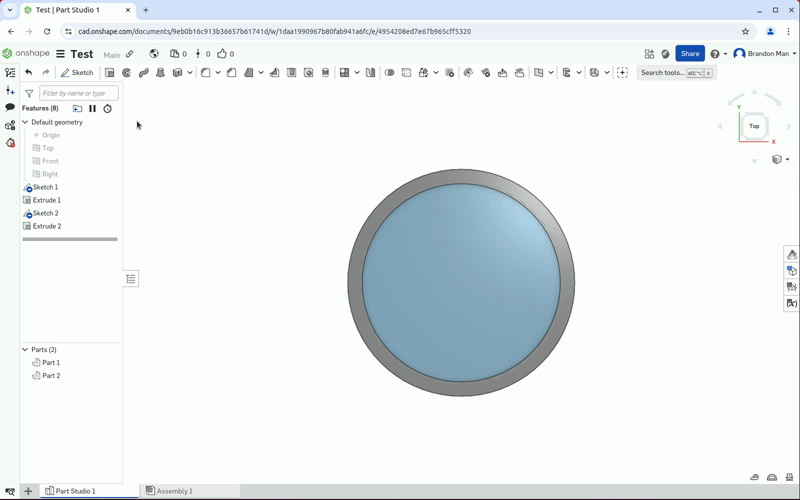
key(up, 3)
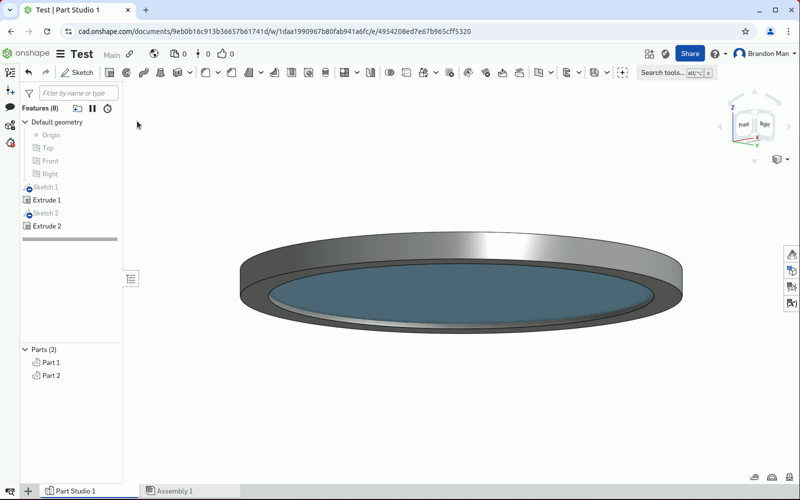
key(left, 3)
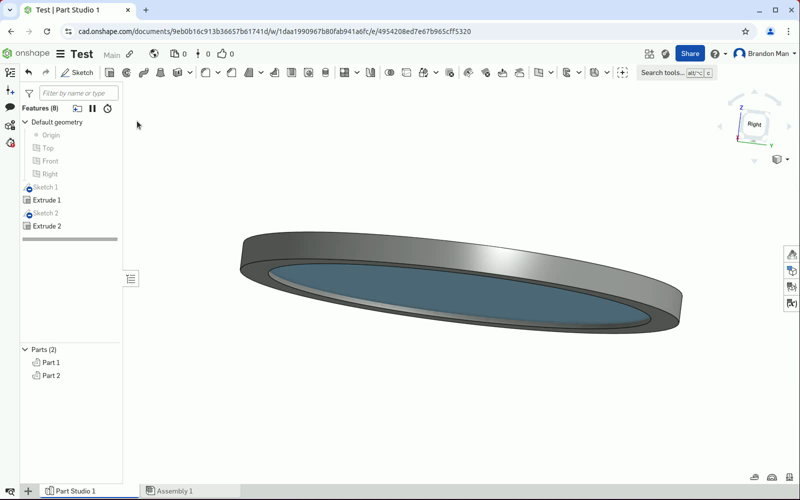
key(right, 3)
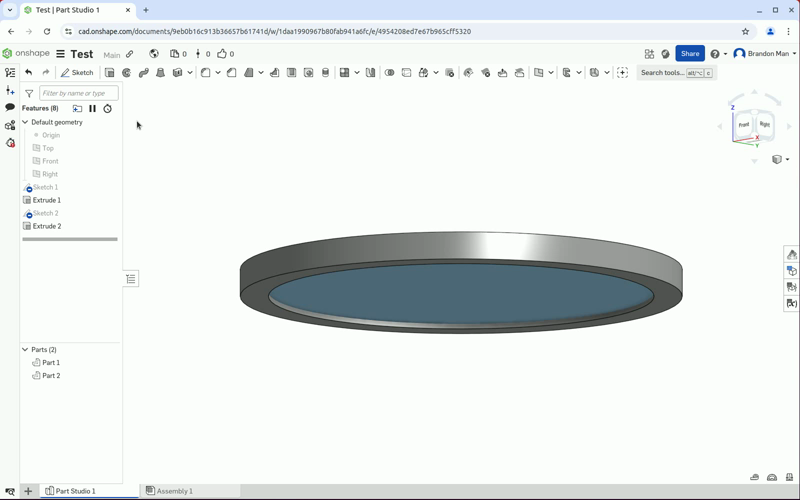
key(down, 3)
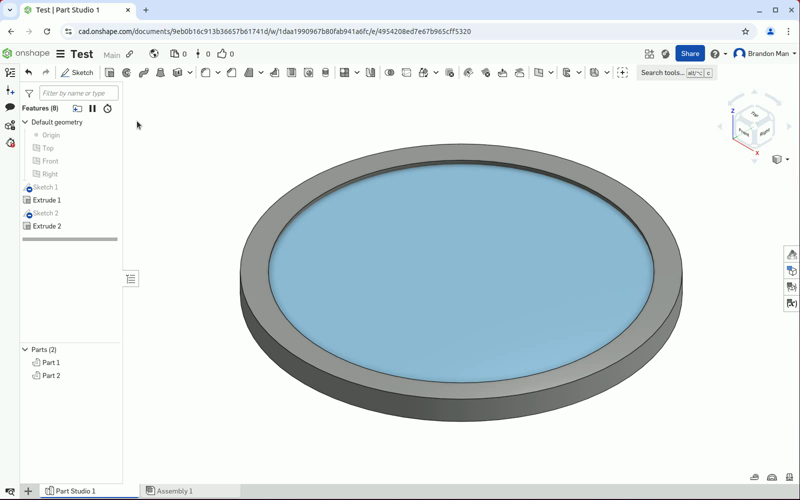
mouse_move(73, 189)
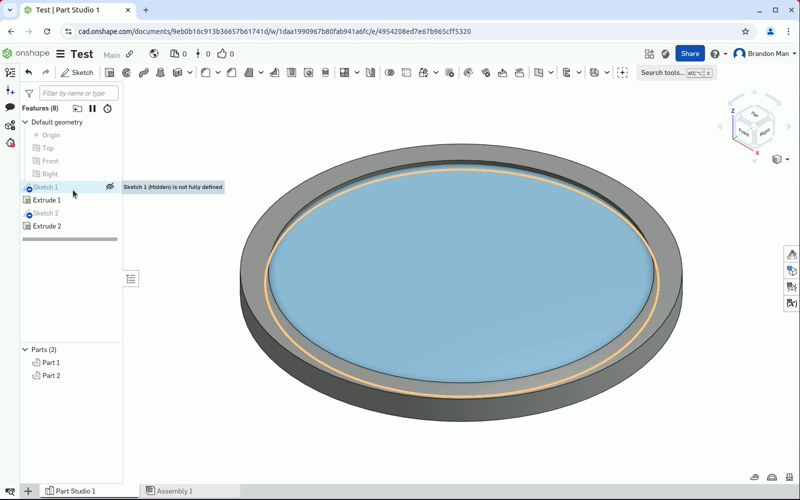
click(73, 189)